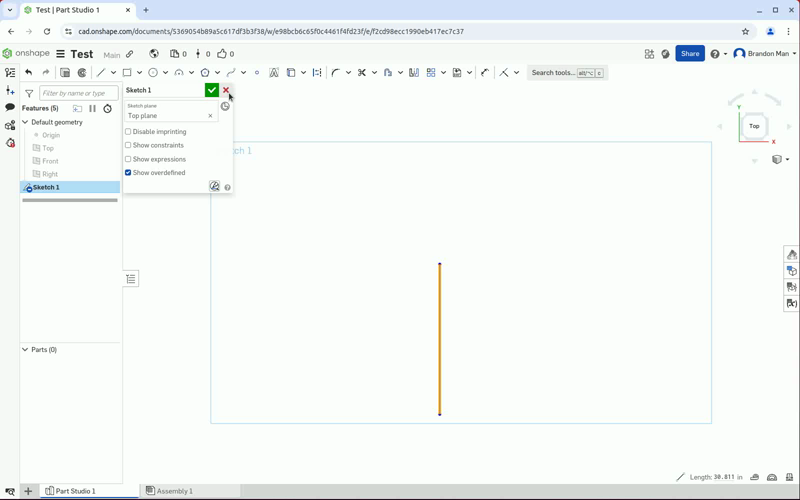
key(shift+h)
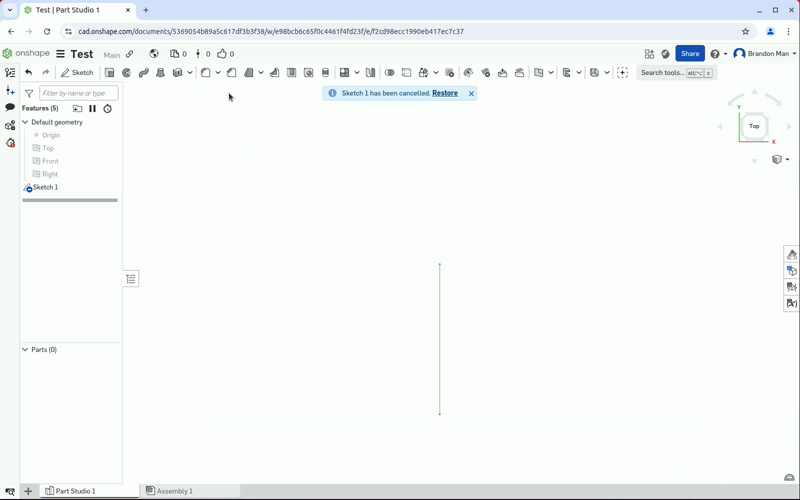
key(shift+s)
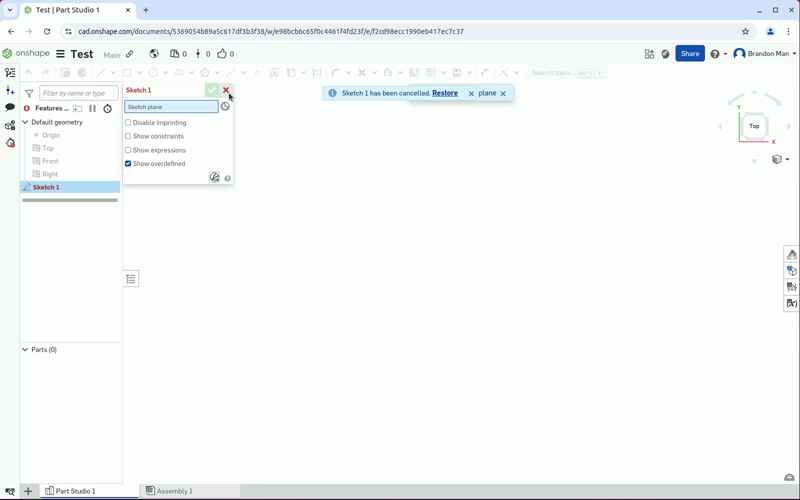
mouse_move(73, 150)
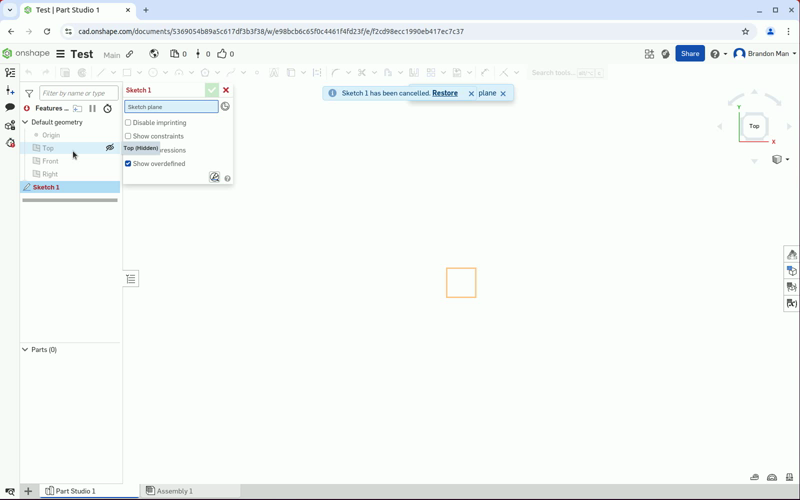
click(73, 150)
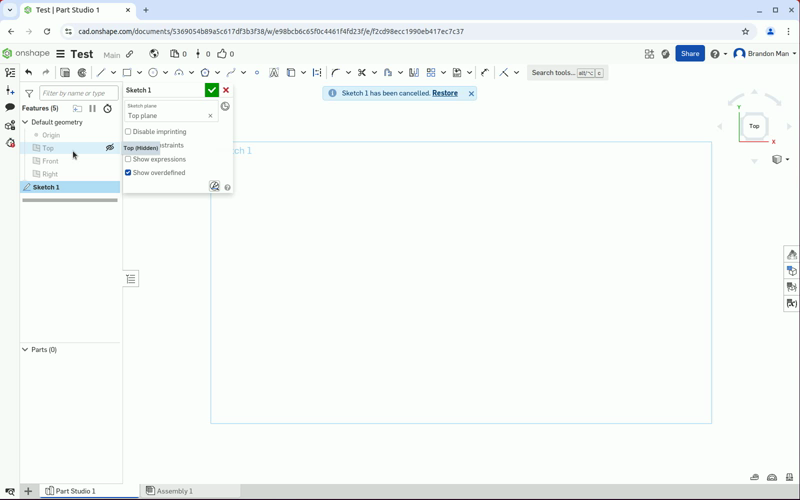
mouse_move(73, 352)
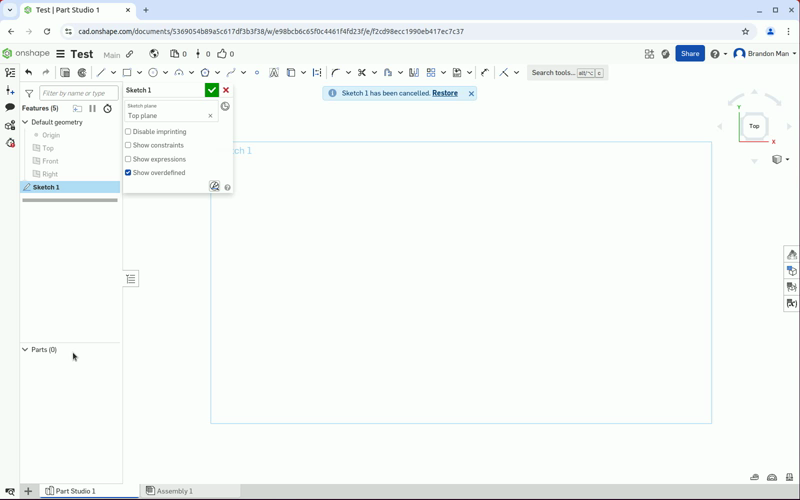
key(y)
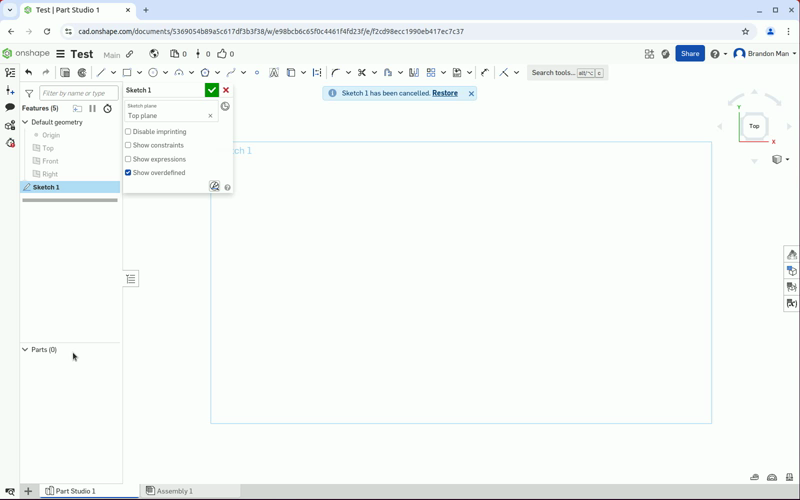
key(c)
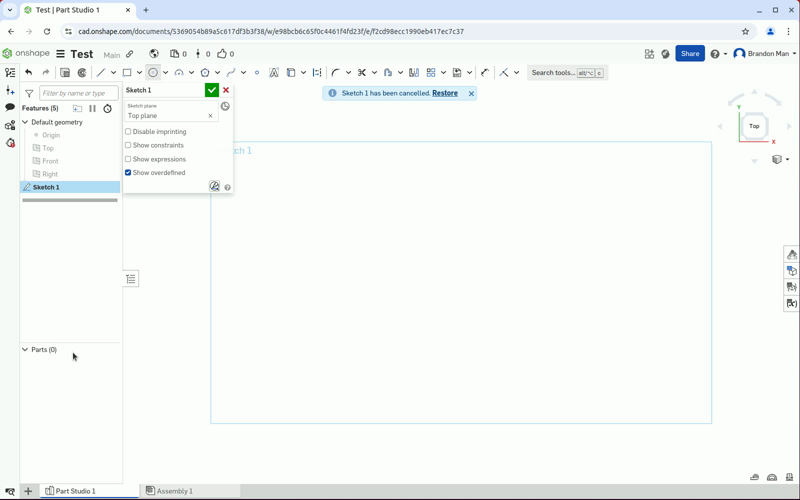
key_down(shift)
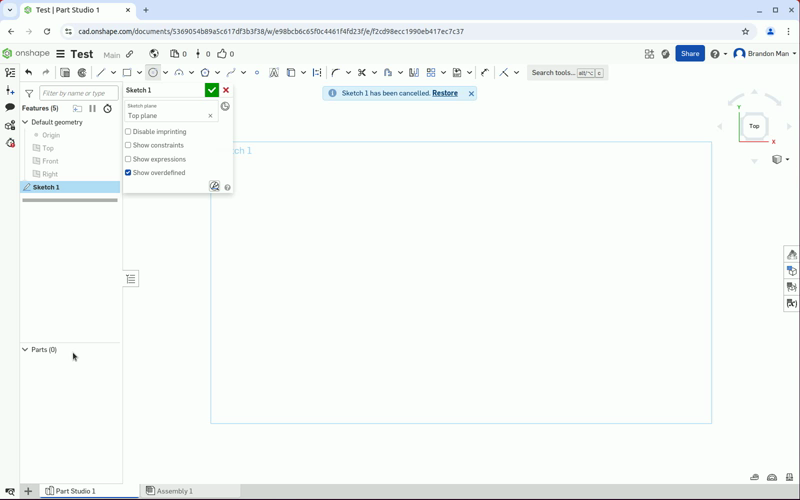
mouse_move(460, 282)
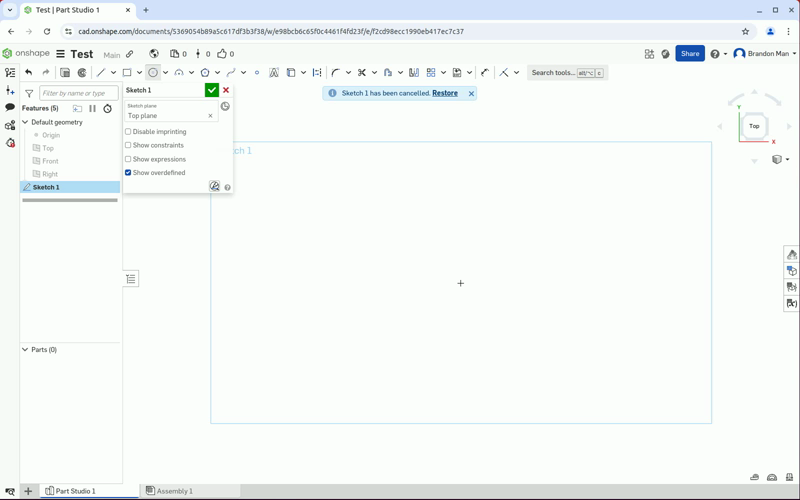
click(460, 282)
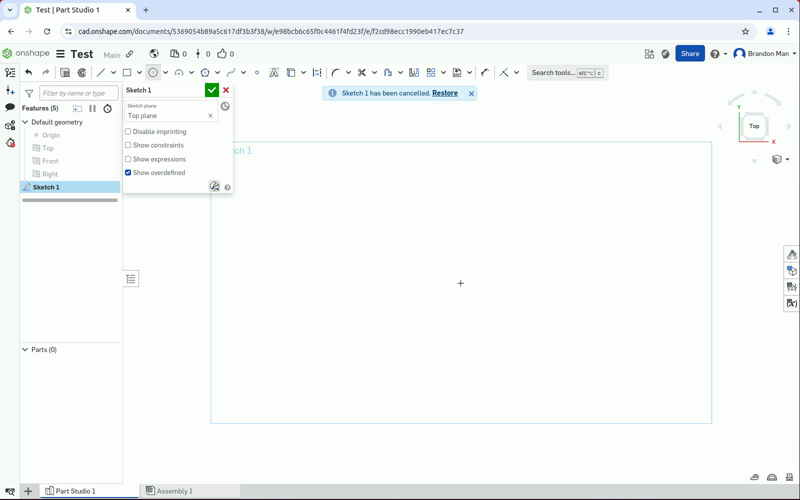
key_up(shift)
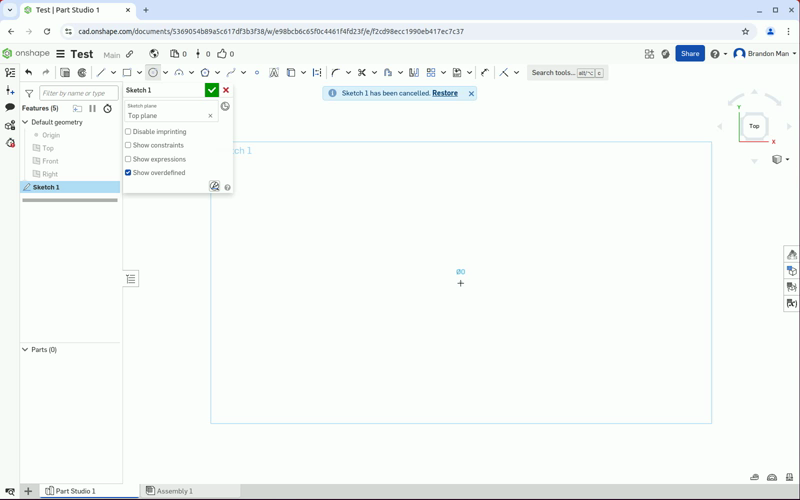
mouse_move(533, 282)
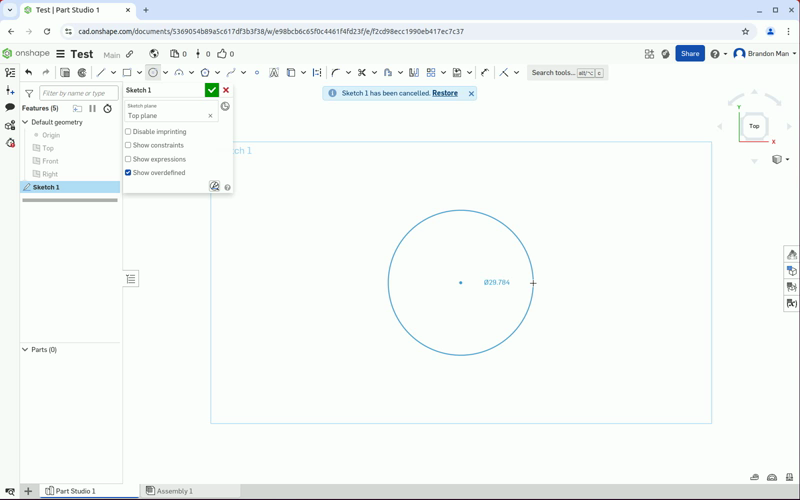
click(533, 282)
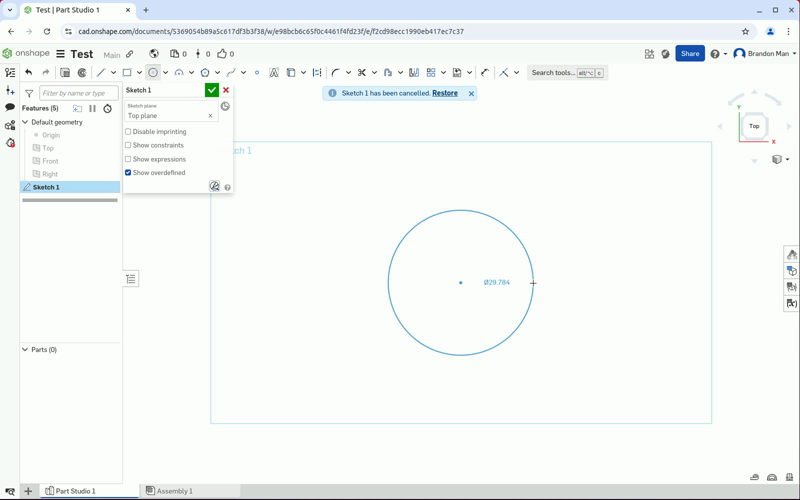
key(esc)
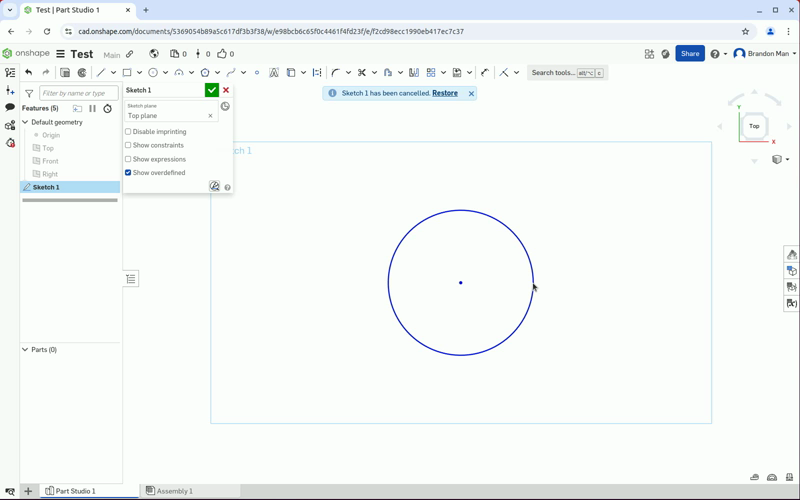
mouse_move(460, 292)
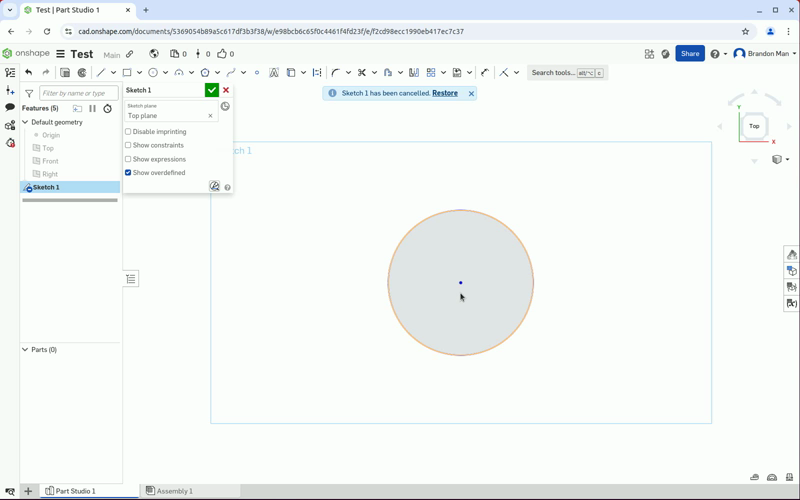
click(460, 292)
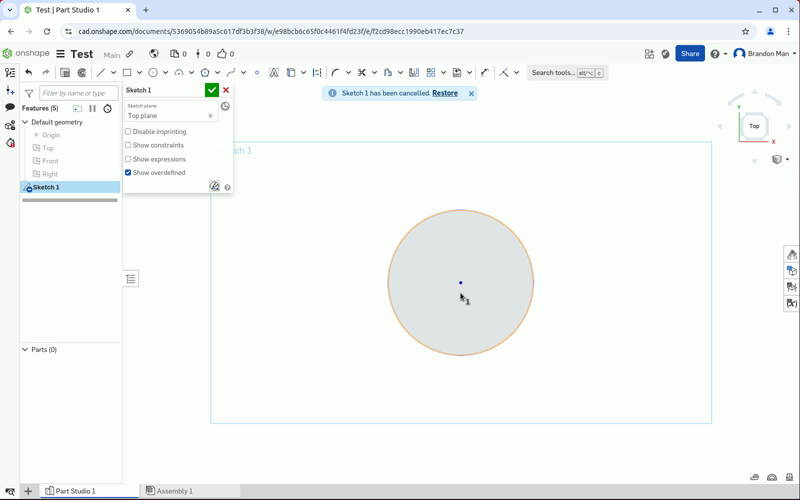
mouse_move(73, 352)
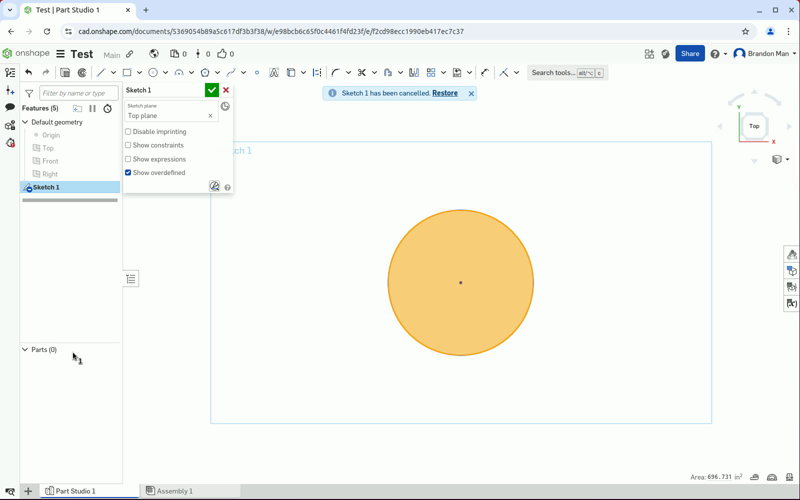
key(shift+y)
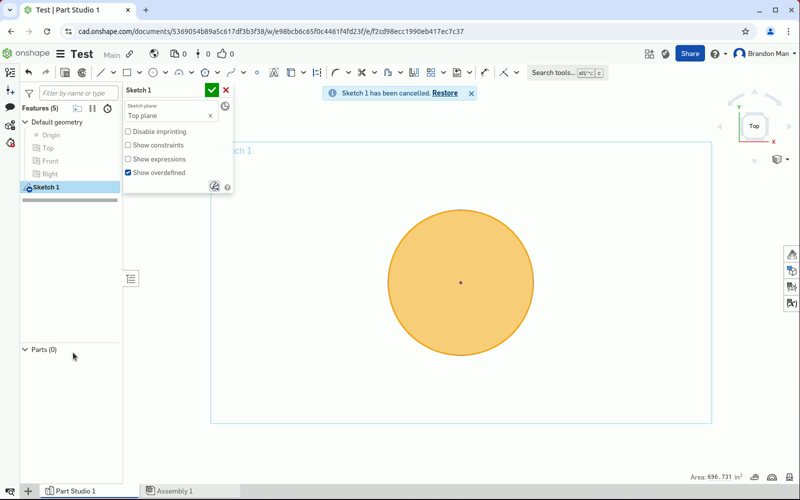
key(shift+e)
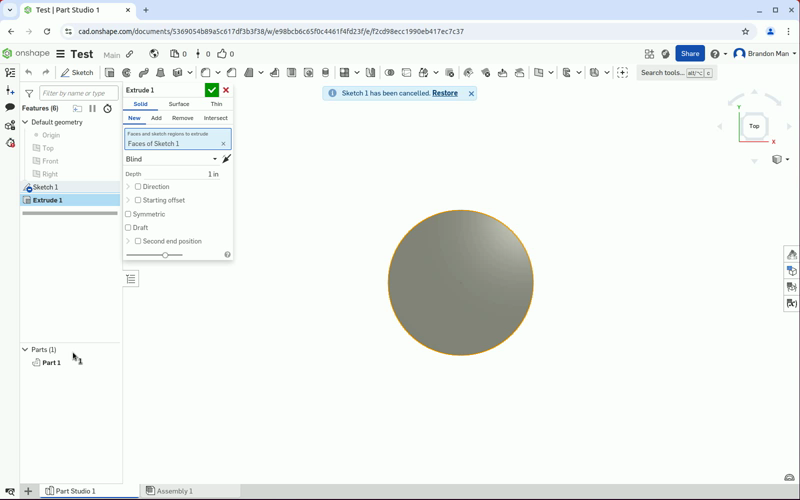
mouse_move(143, 106)
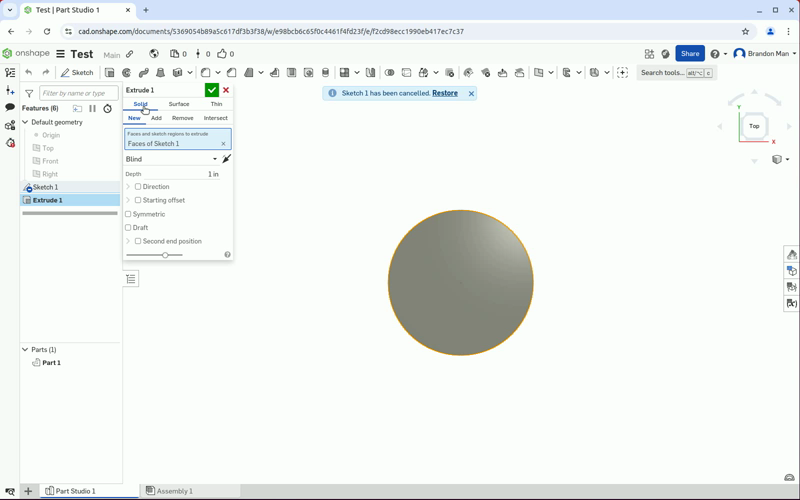
click(143, 106)
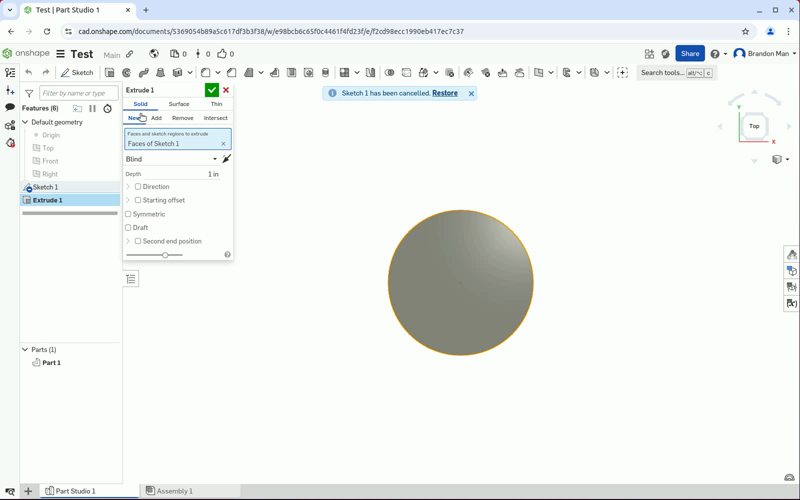
mouse_move(137, 120)
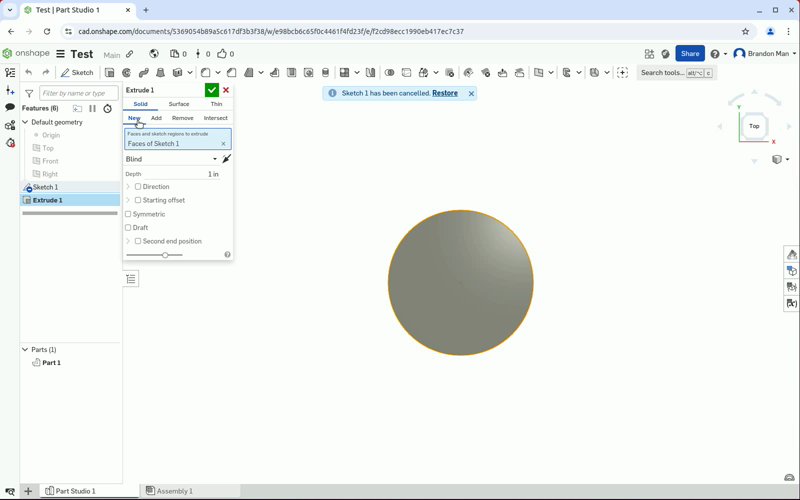
click(137, 120)
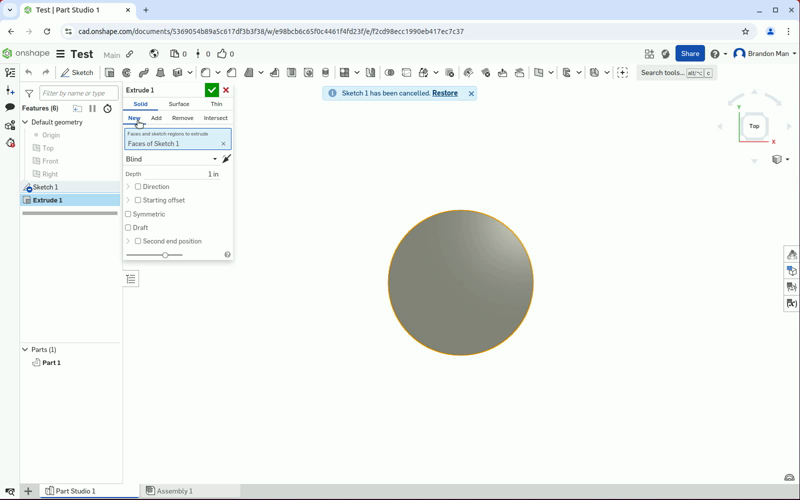
key(tab, 4)
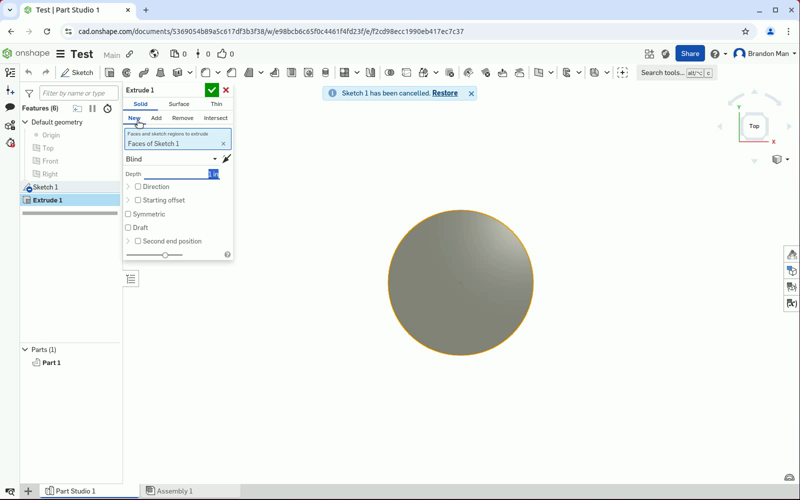
text(8.184)
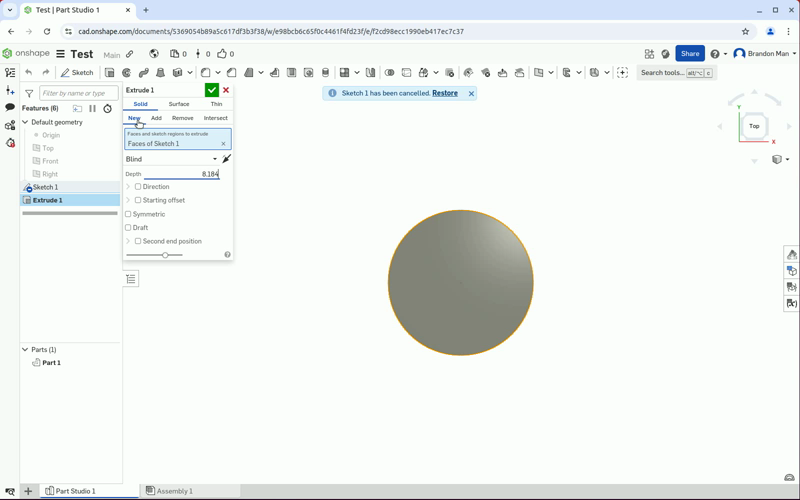
key(enter)
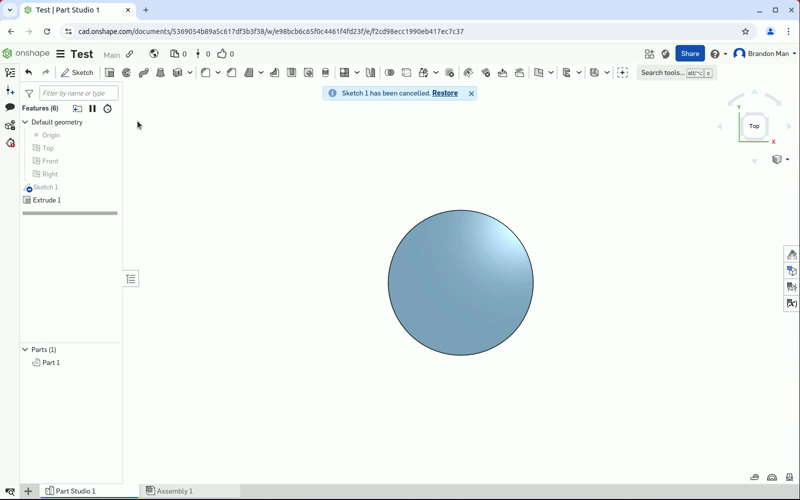
key(shift+h)
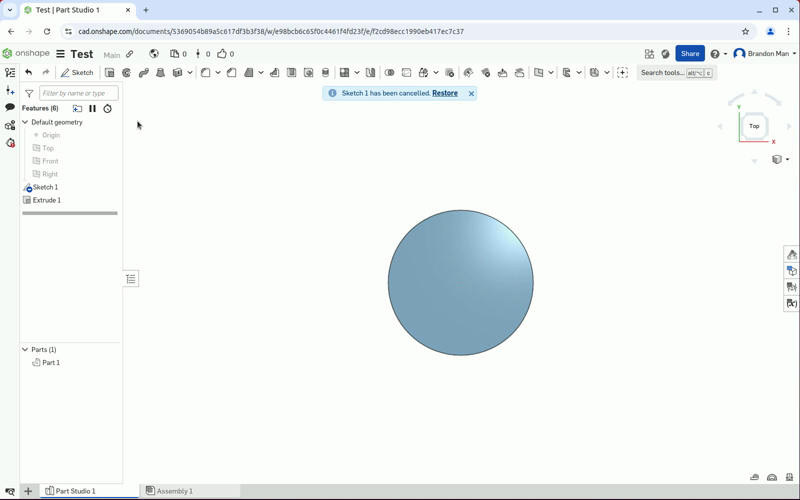
key(shift+h)
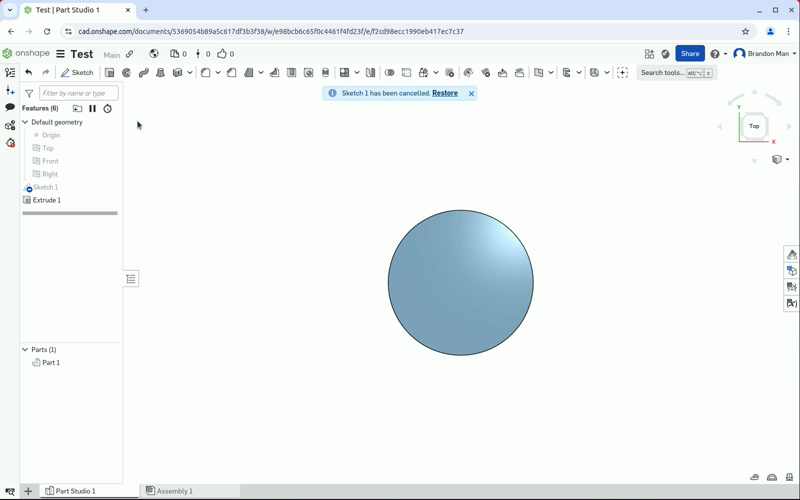
mouse_move(73, 189)
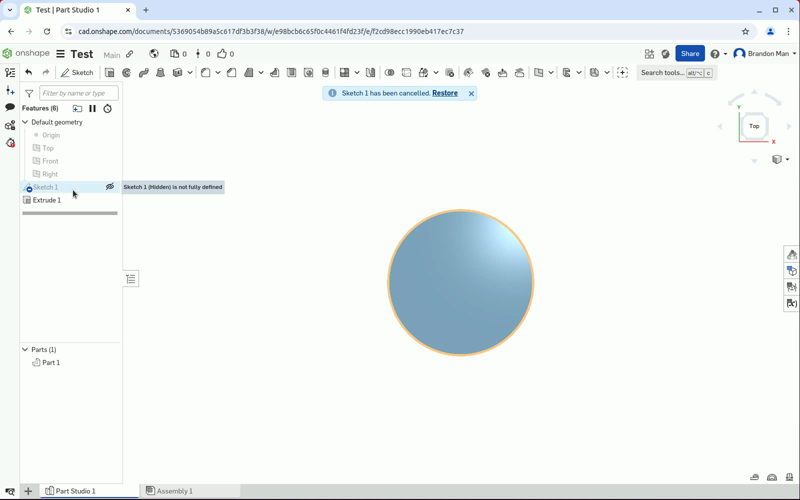
click(73, 189)
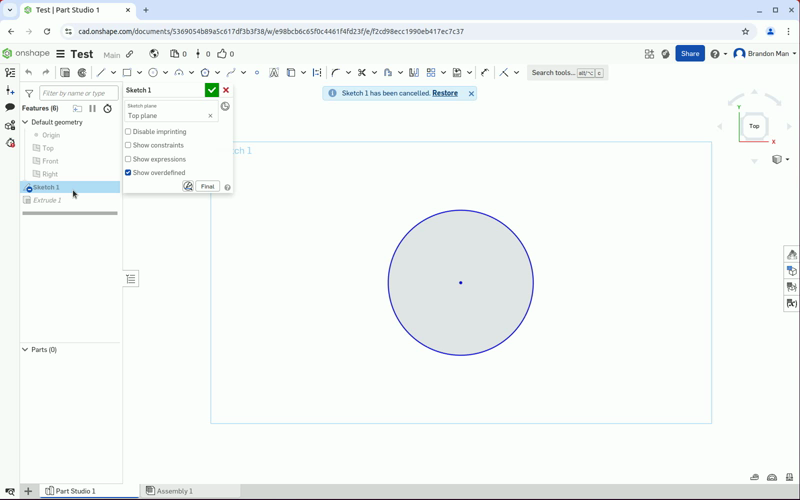
mouse_move(229, 92)
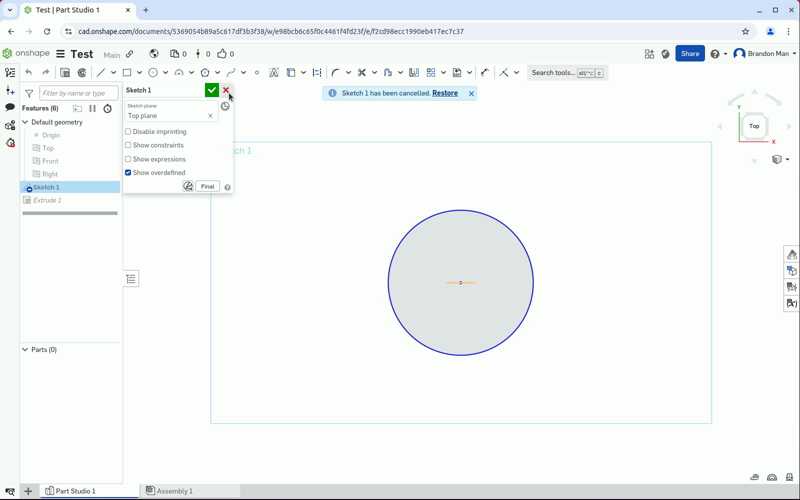
click(229, 92)
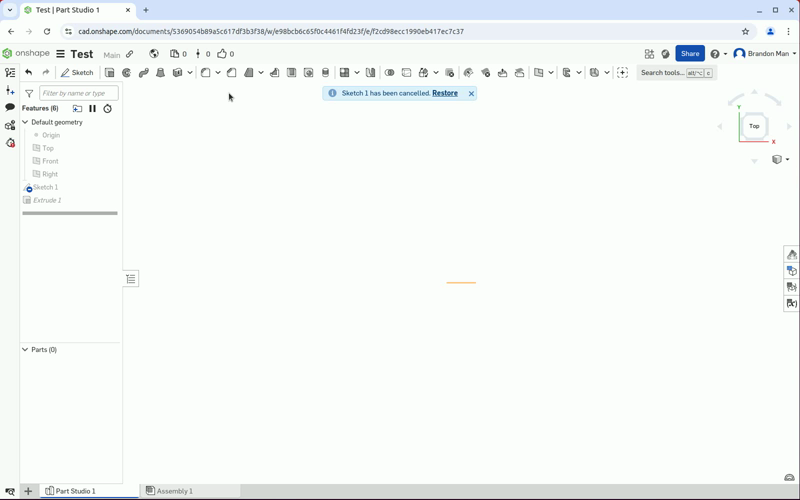
mouse_move(541, 75)
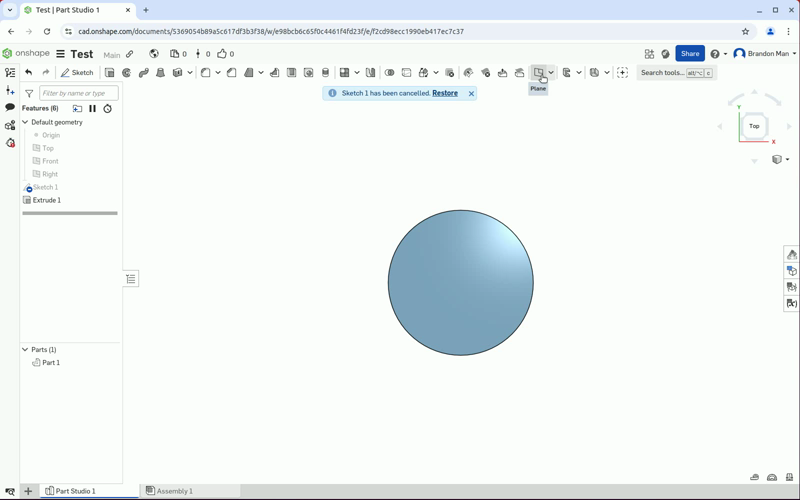
click(541, 75)
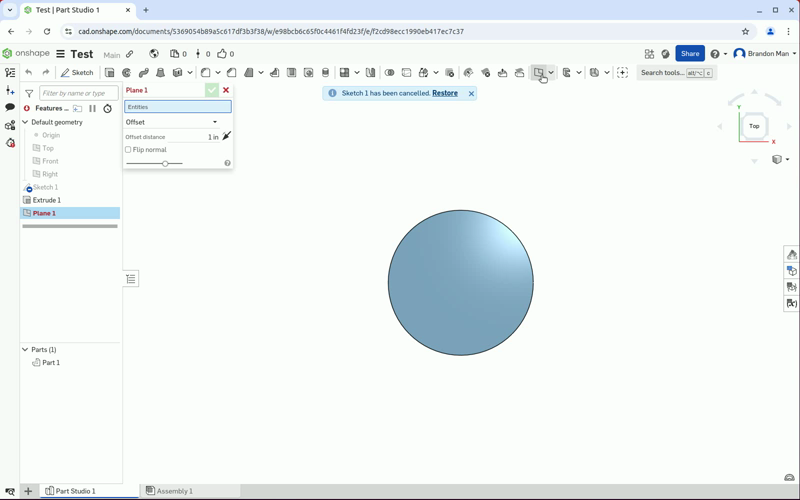
mouse_move(73, 150)
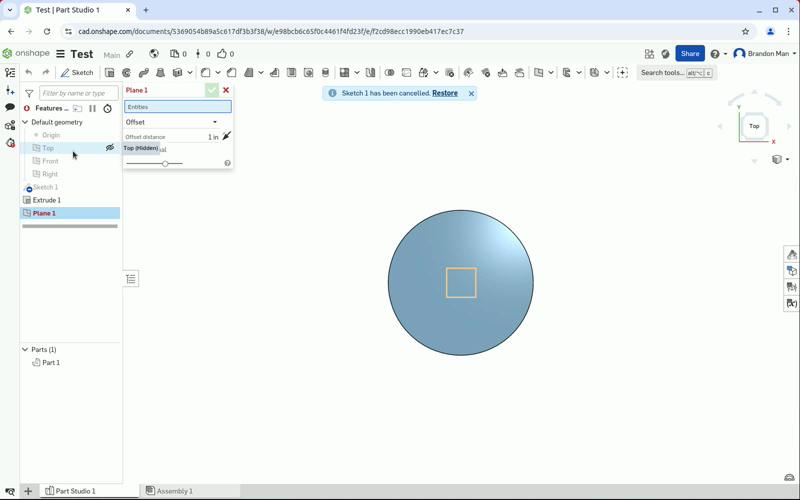
click(73, 150)
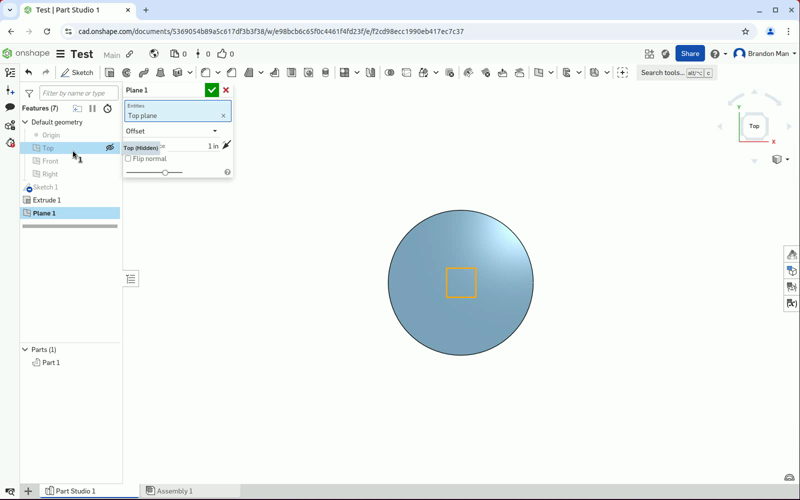
key(tab, 2)
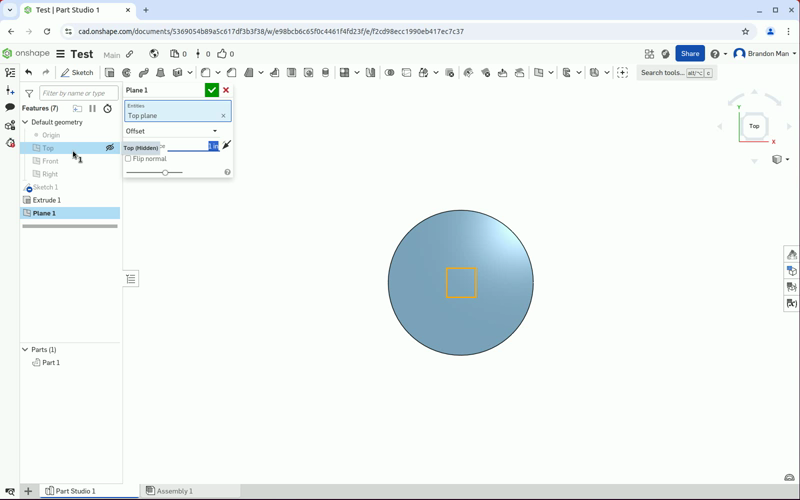
text(8.196)
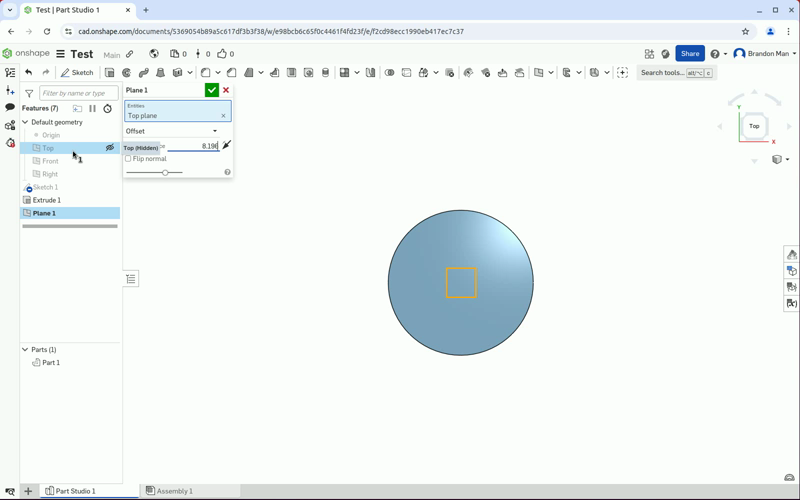
key(enter, 2)
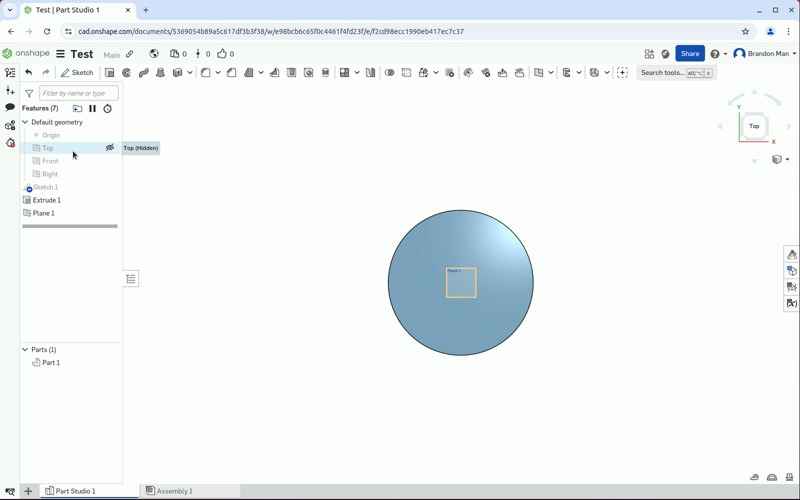
key(shift+s)
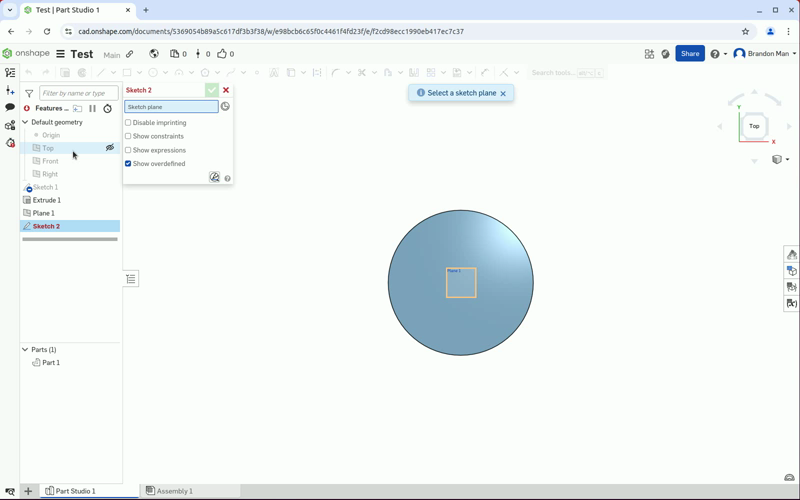
mouse_move(73, 215)
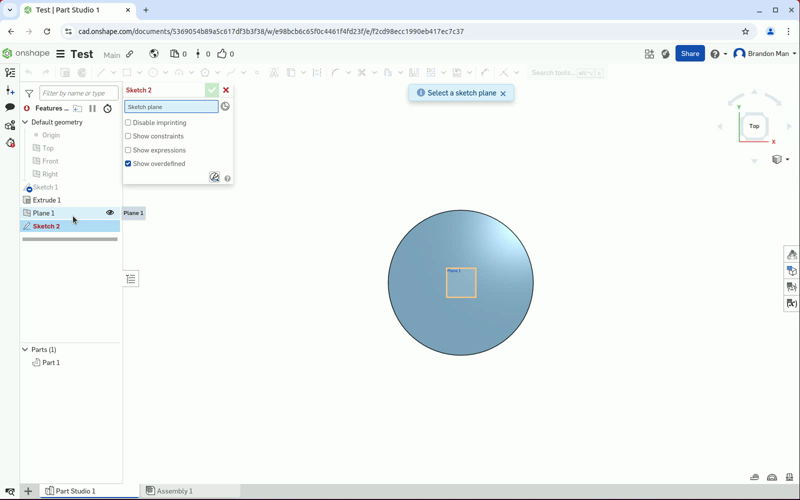
click(73, 215)
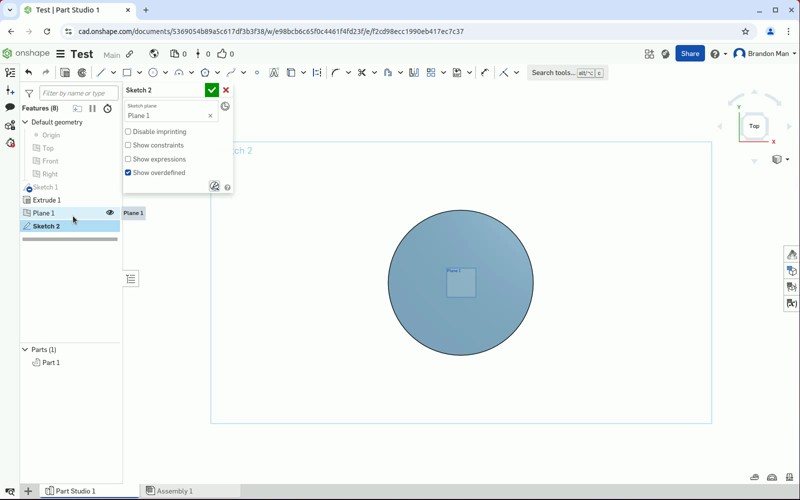
mouse_move(73, 352)
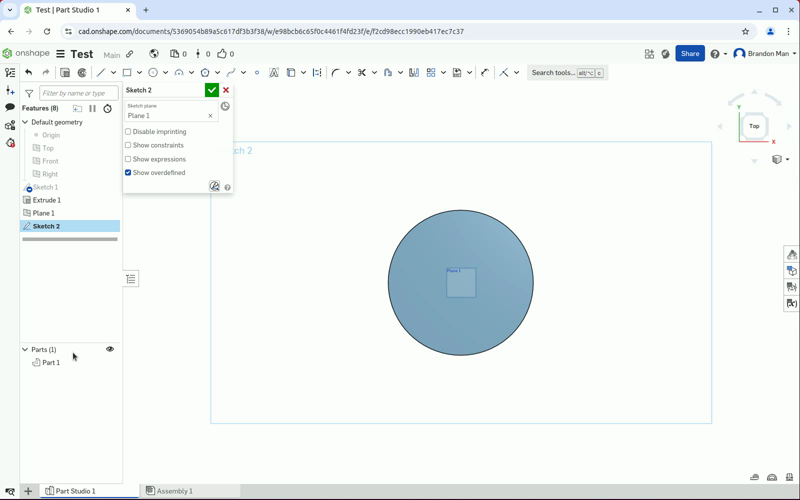
key(y)
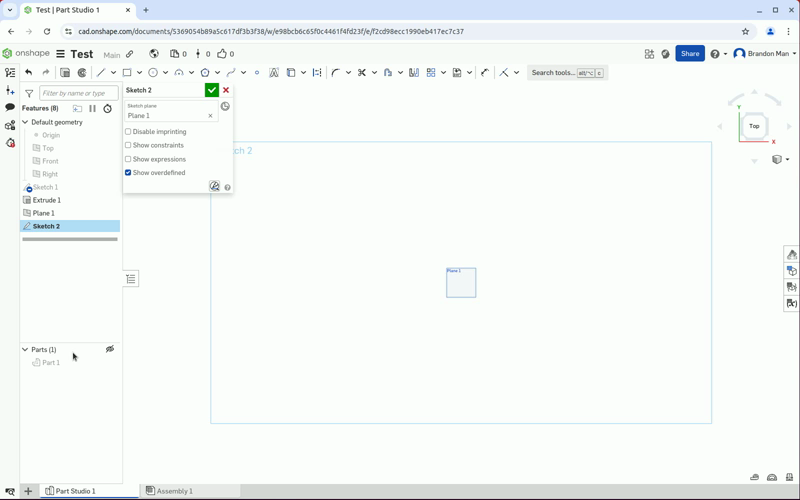
key(c)
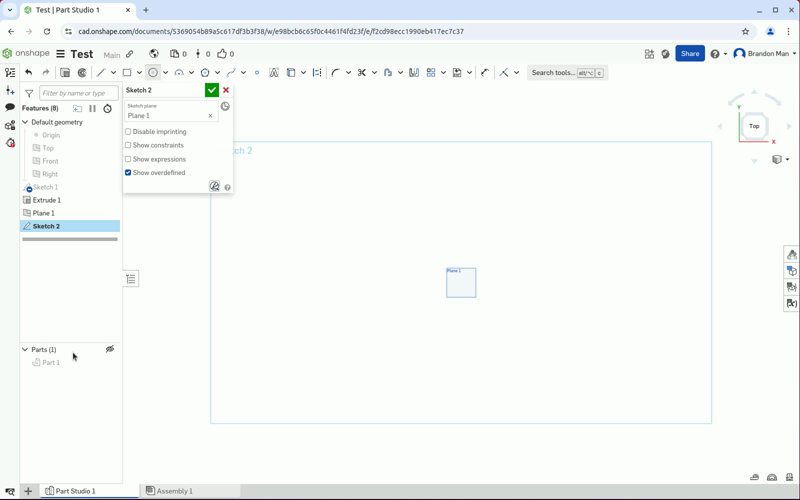
key_down(shift)
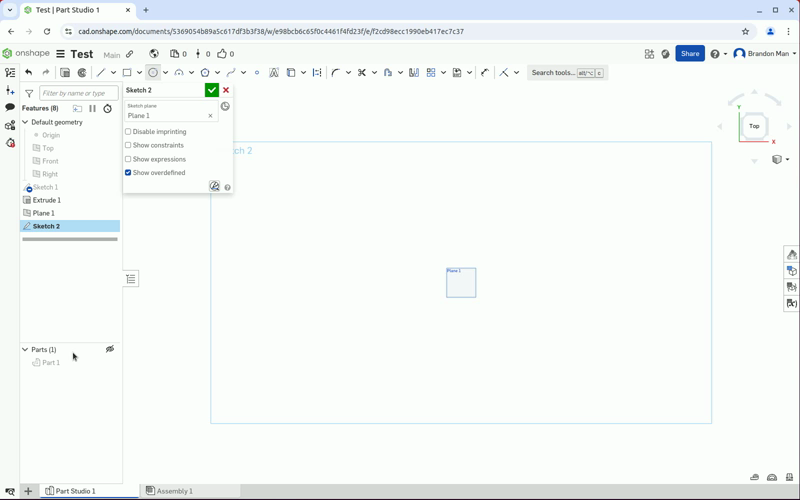
mouse_move(460, 282)
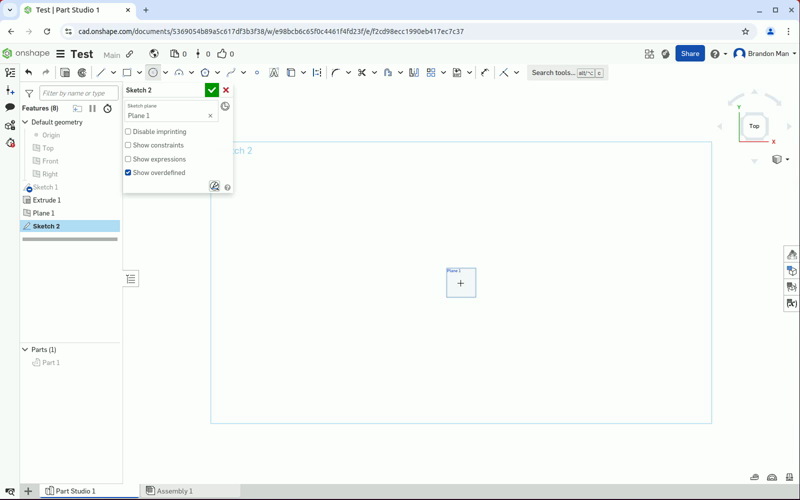
click(460, 282)
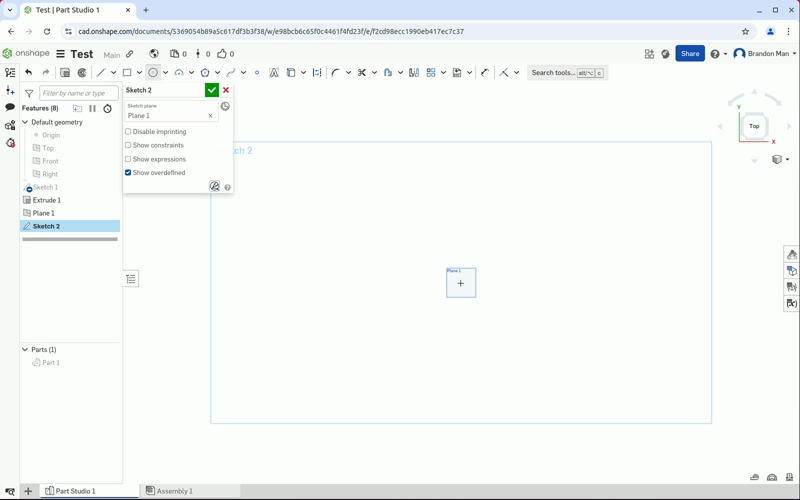
key_up(shift)
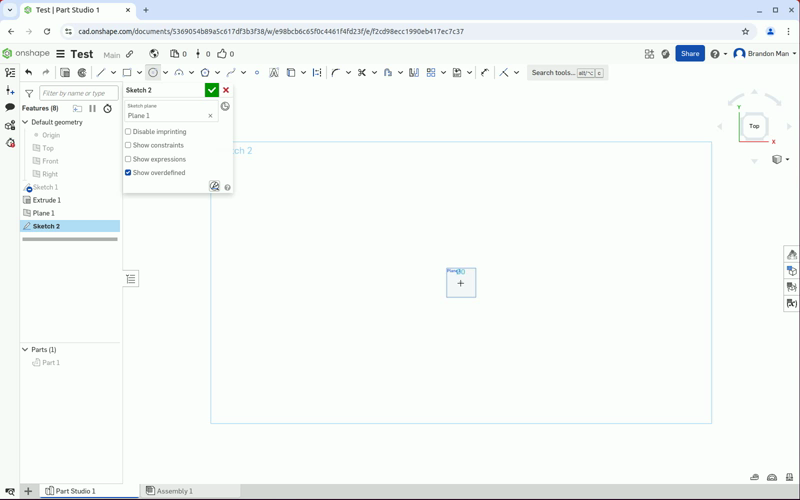
mouse_move(511, 282)
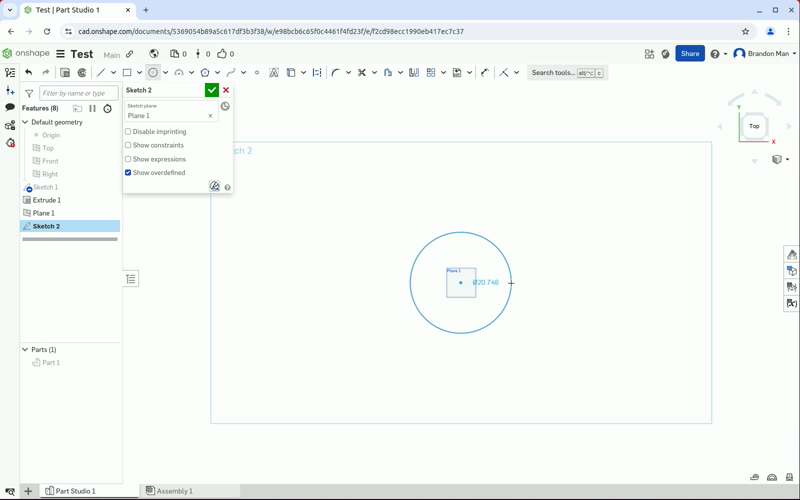
click(511, 282)
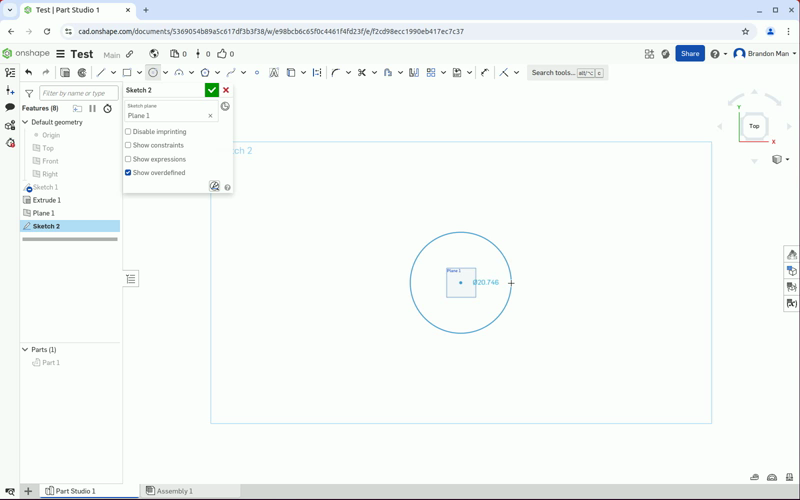
key(esc)
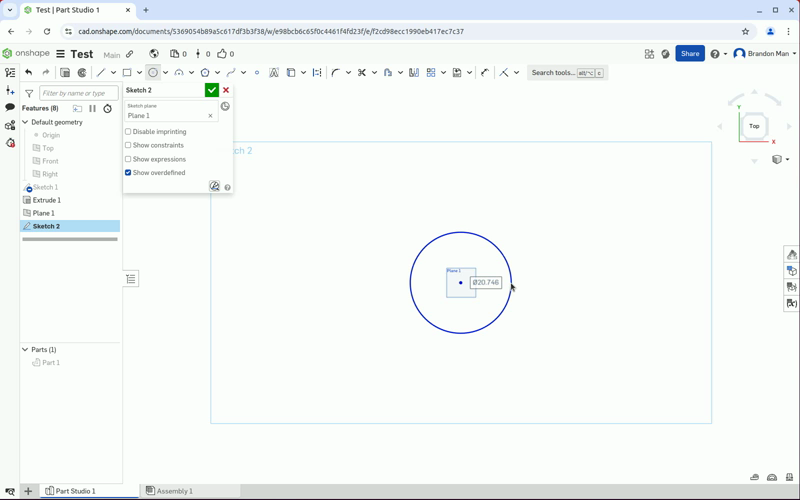
mouse_move(433, 280)
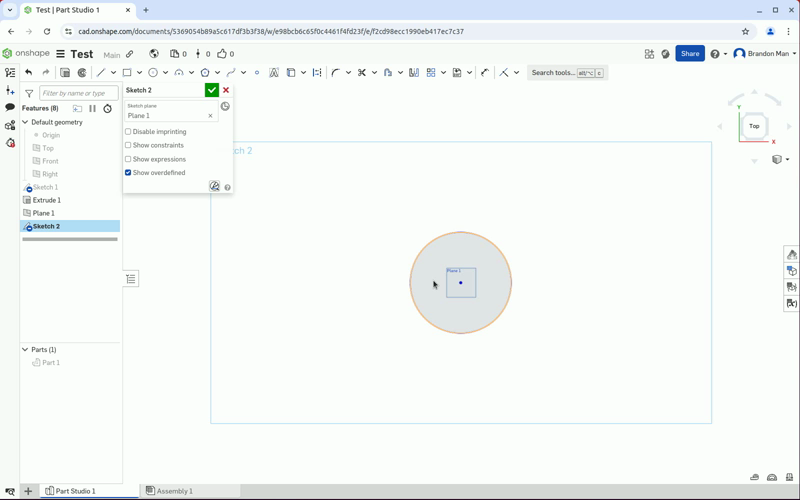
click(433, 280)
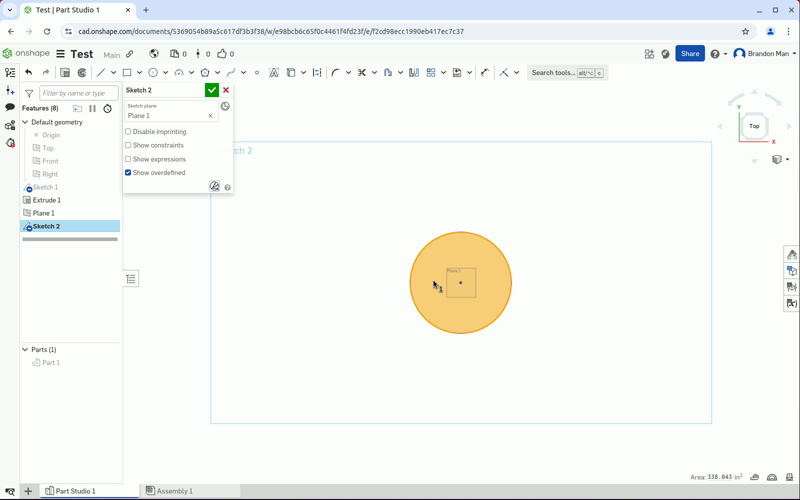
mouse_move(73, 352)
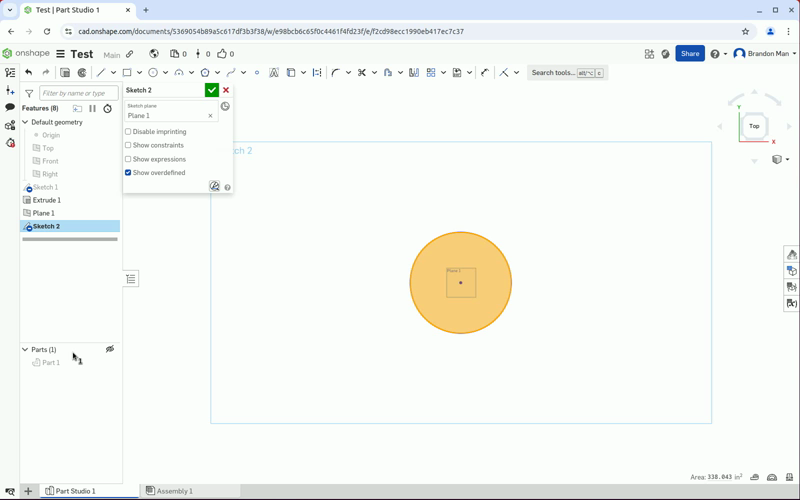
key(shift+y)
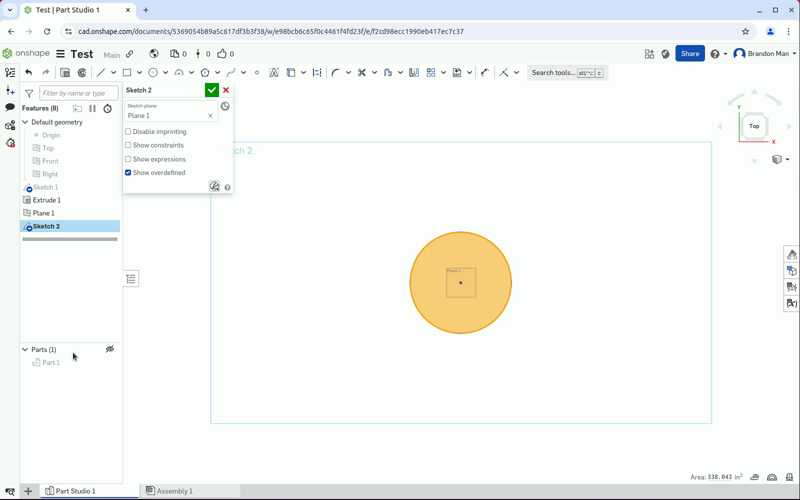
key(shift+e)
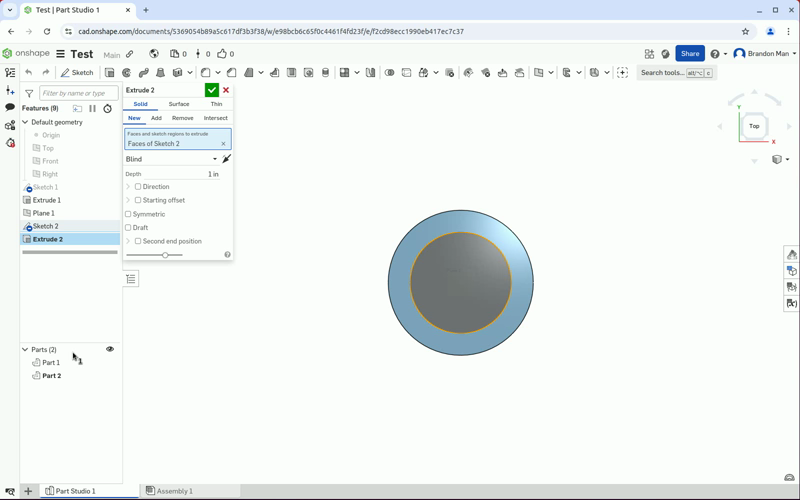
mouse_move(143, 106)
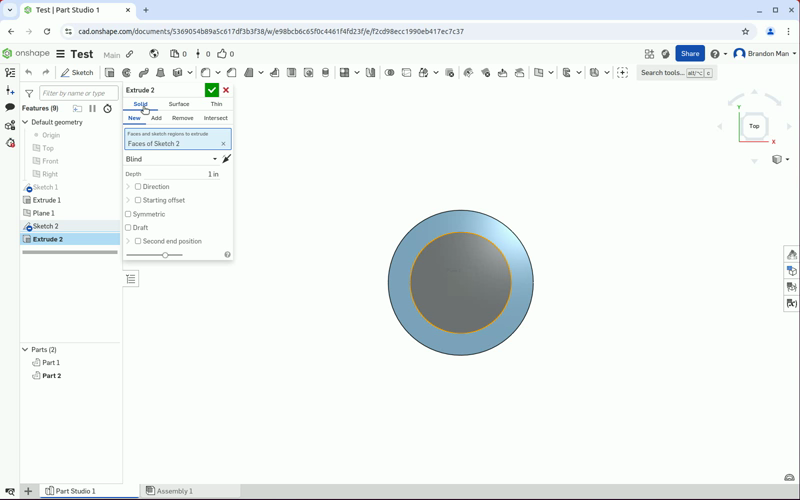
click(143, 106)
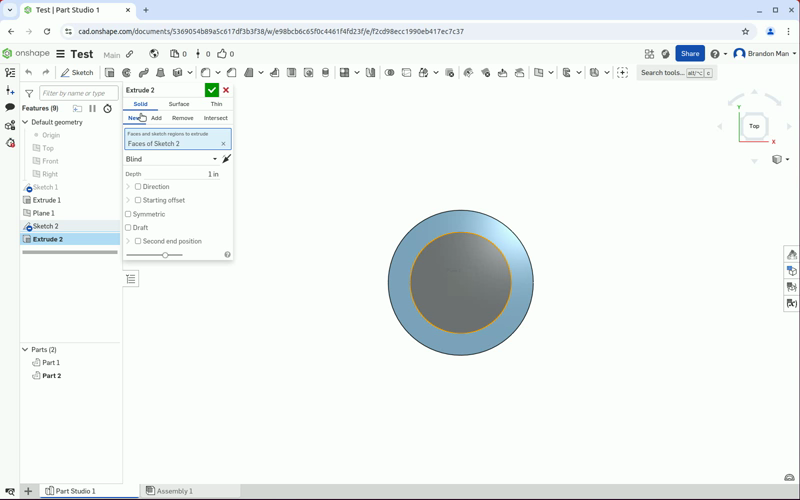
mouse_move(137, 120)
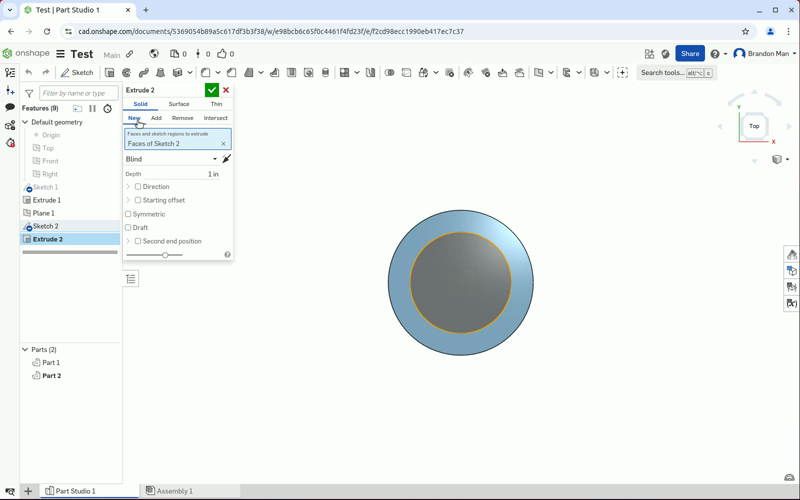
click(137, 120)
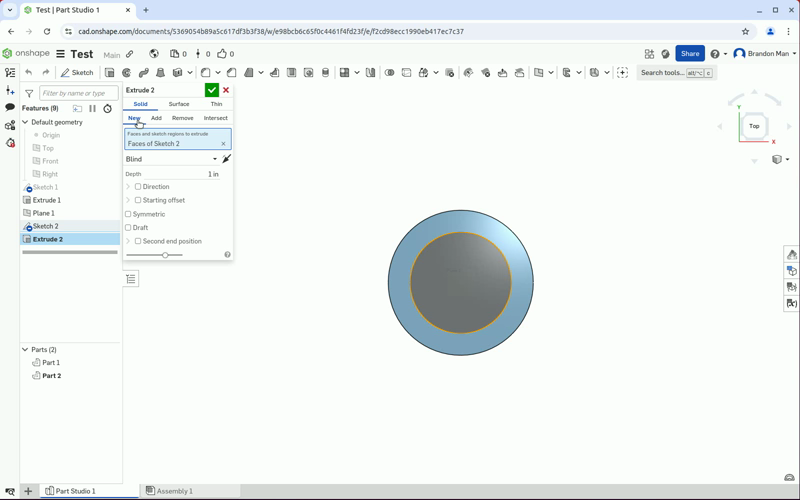
key(tab, 4)
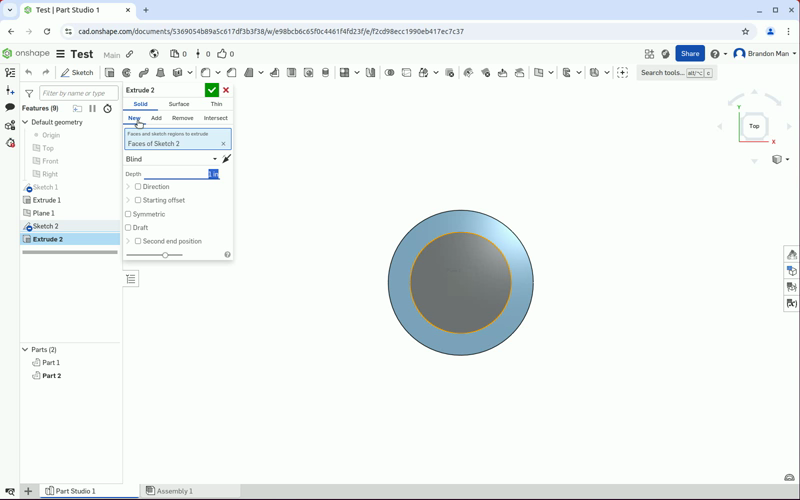
text(11.554)
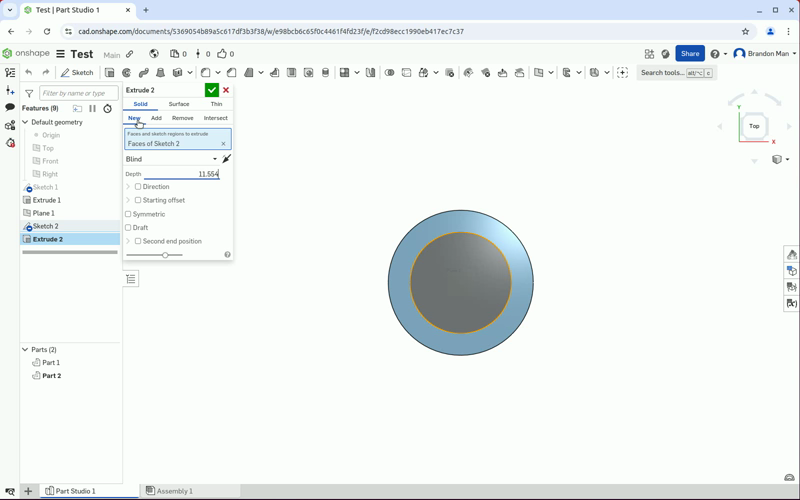
key(enter)
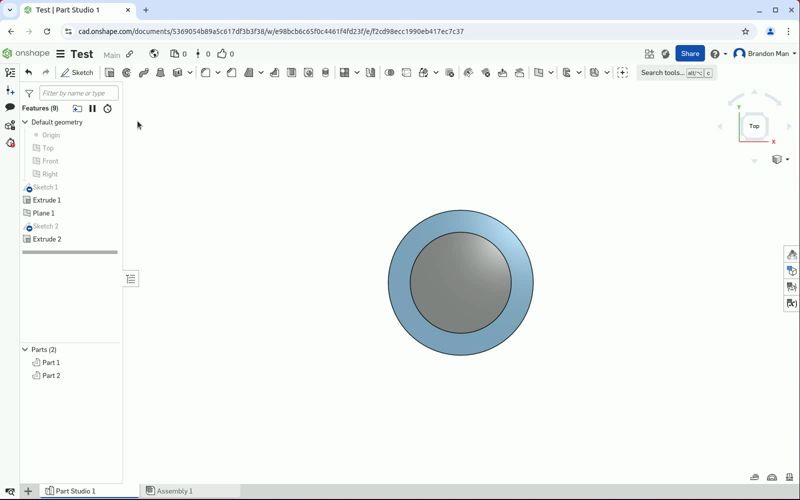
key(shift+h)
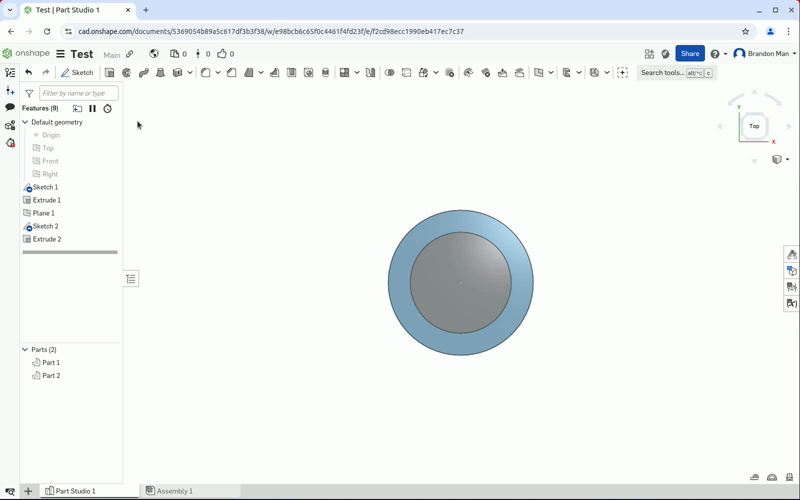
key(shift+h)
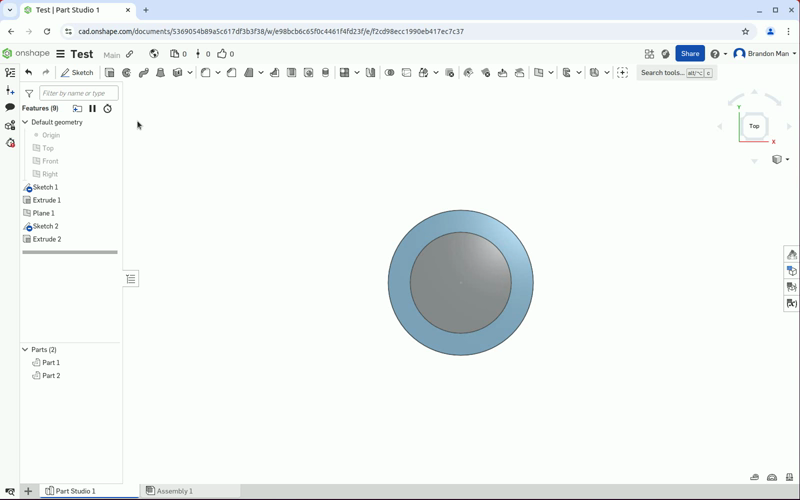
key(shift+7)
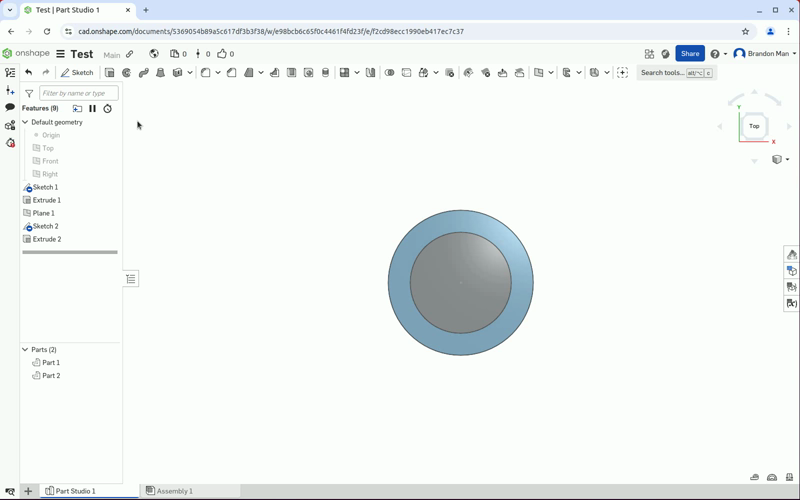
key(up, 3)
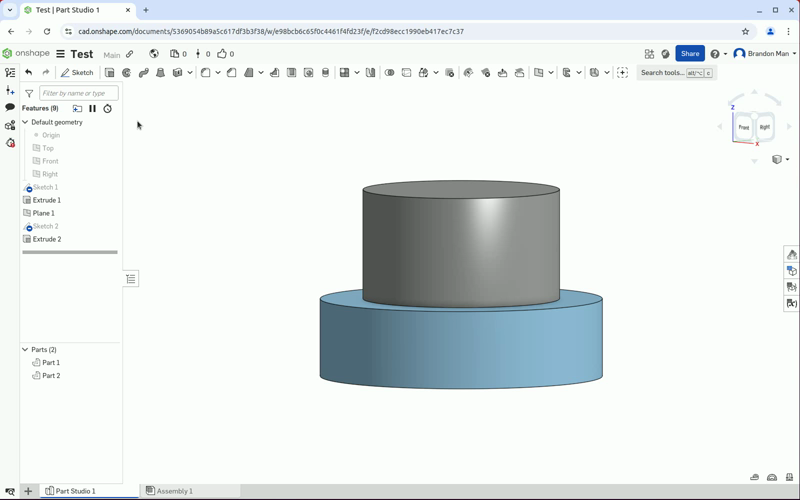
key(left, 3)
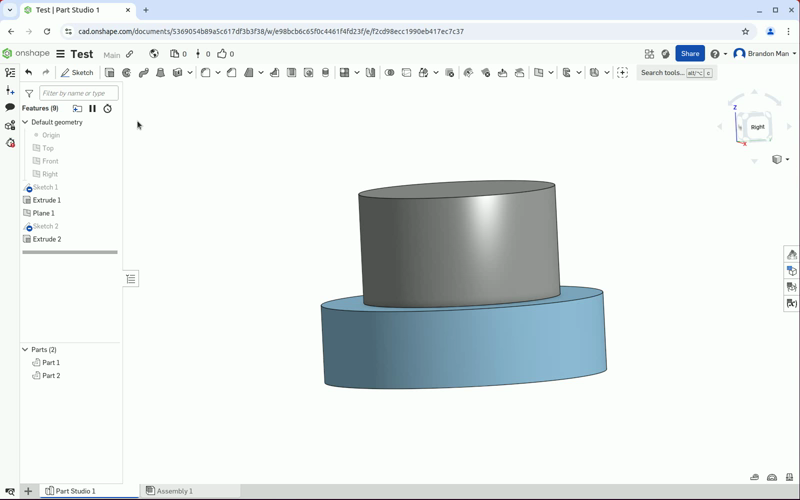
key(right, 3)
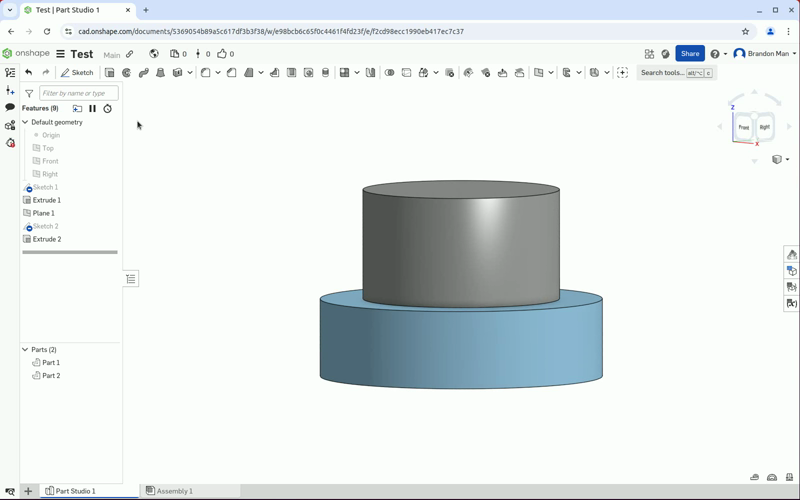
key(down, 3)
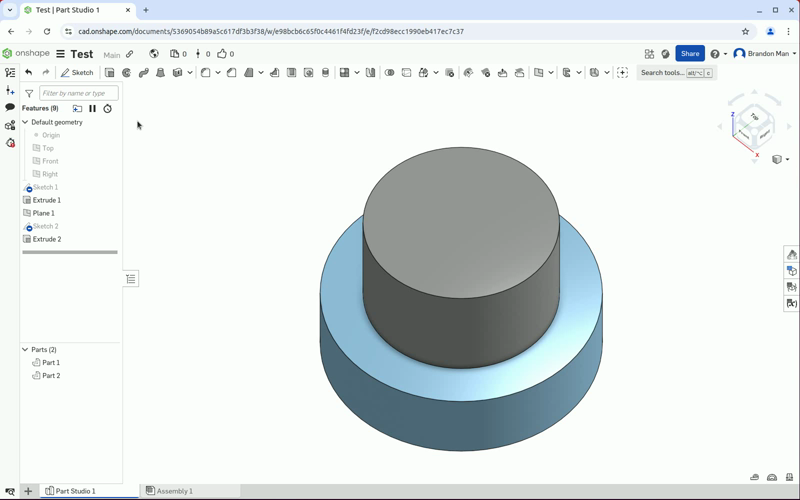
mouse_move(73, 189)
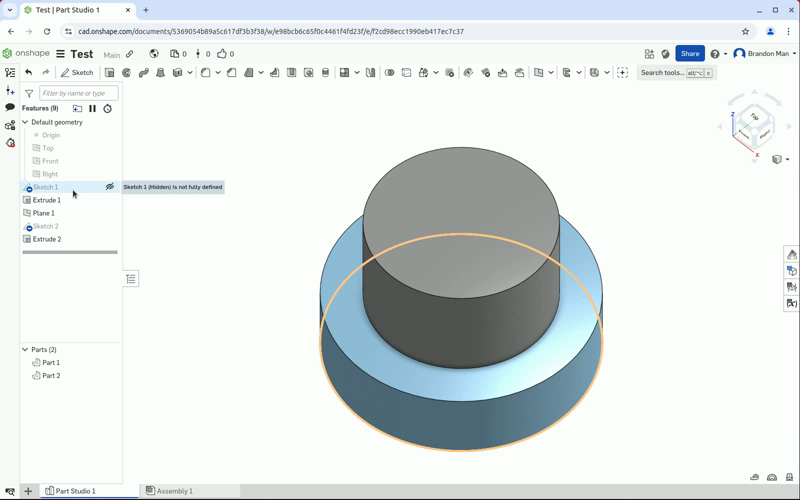
click(73, 189)